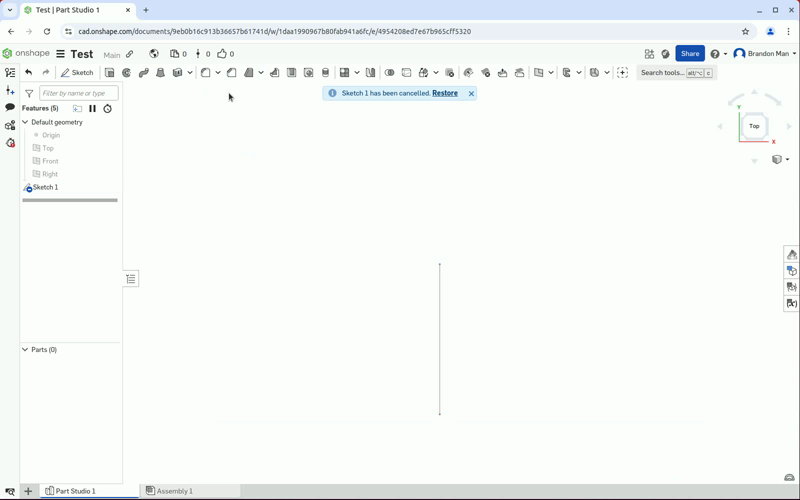
key(shift+h)
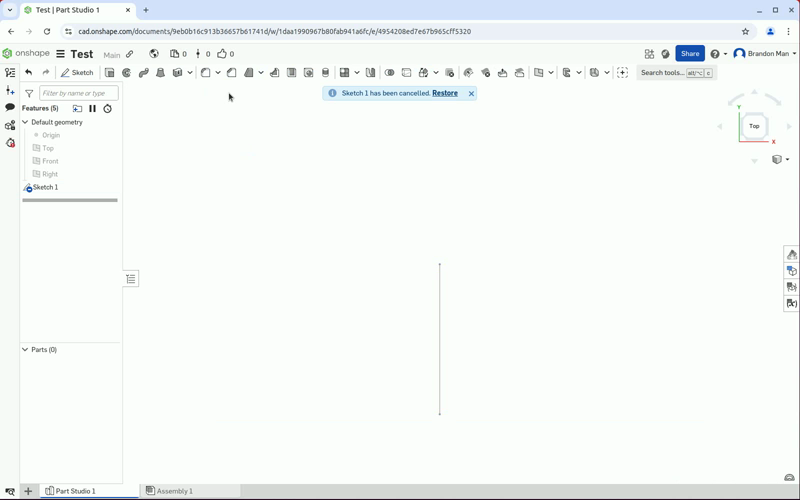
key(shift+s)
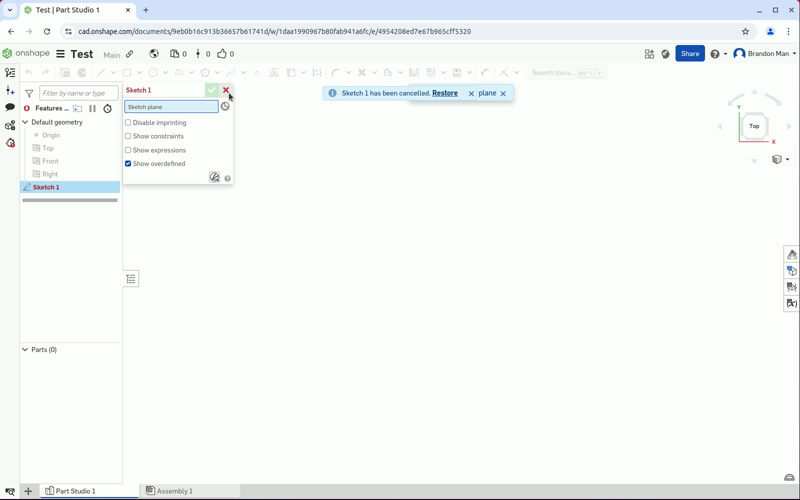
mouse_move(73, 150)
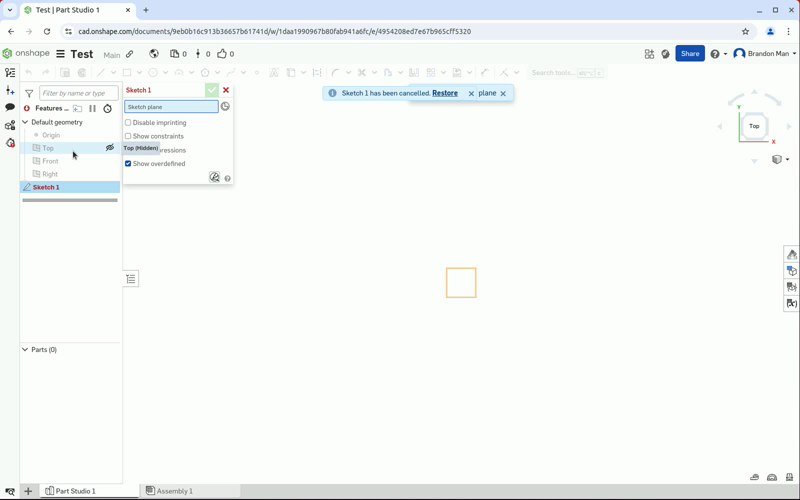
click(73, 150)
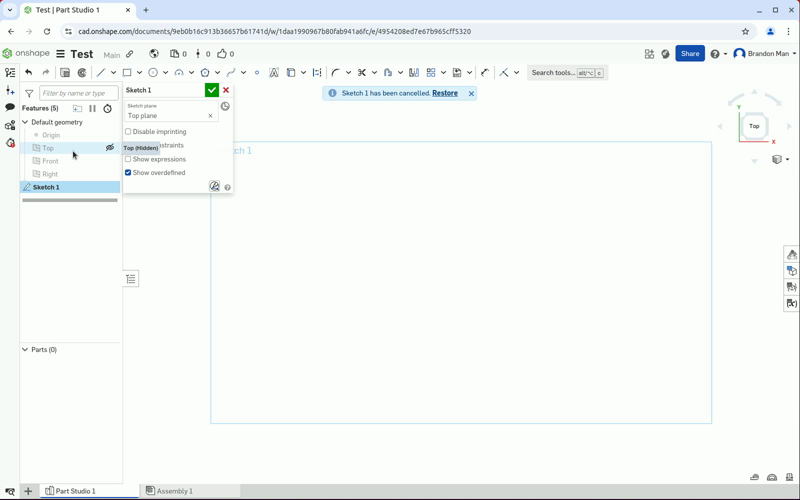
mouse_move(73, 352)
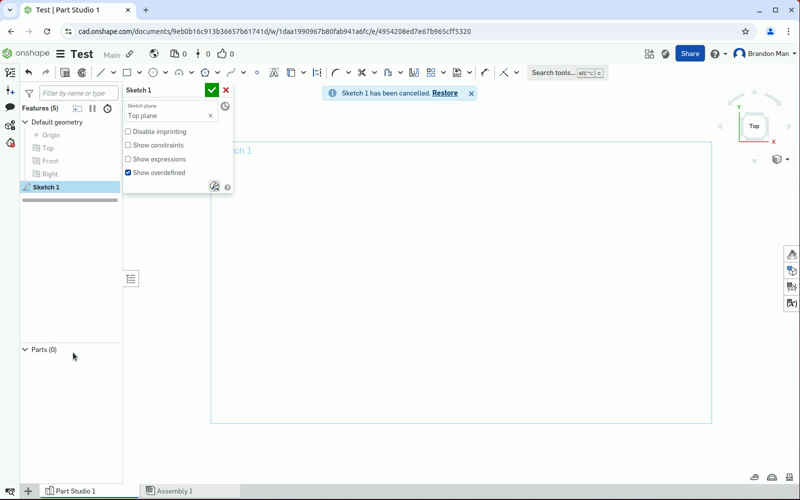
key(y)
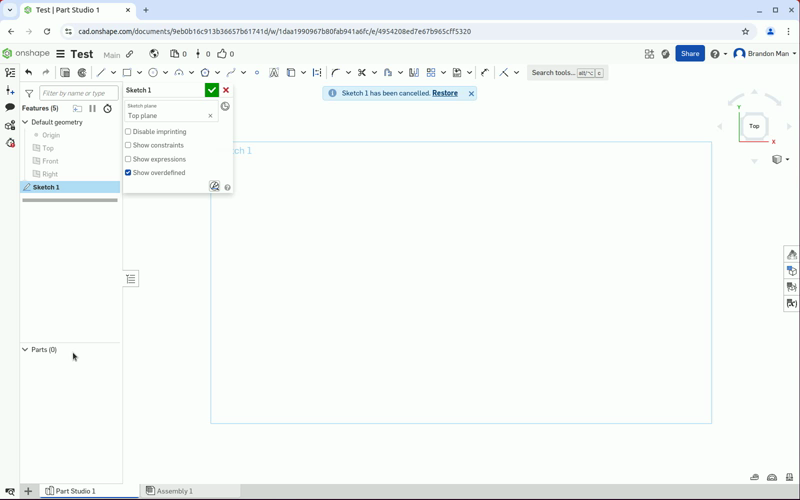
key(c)
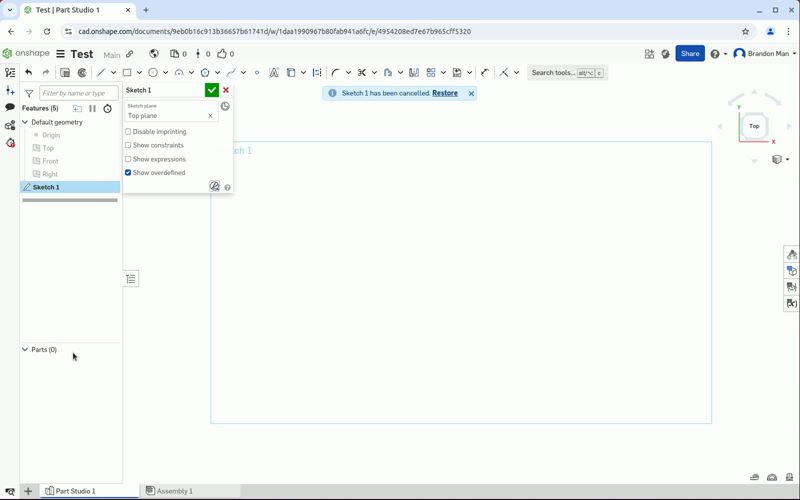
key_down(shift)
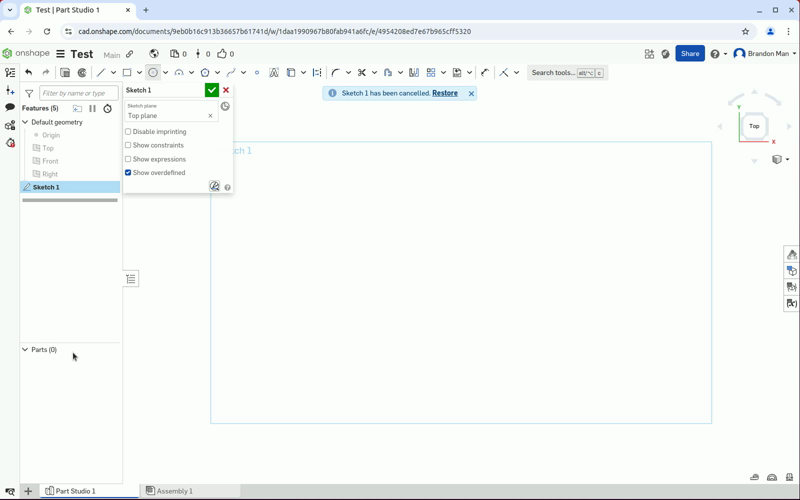
mouse_move(461, 282)
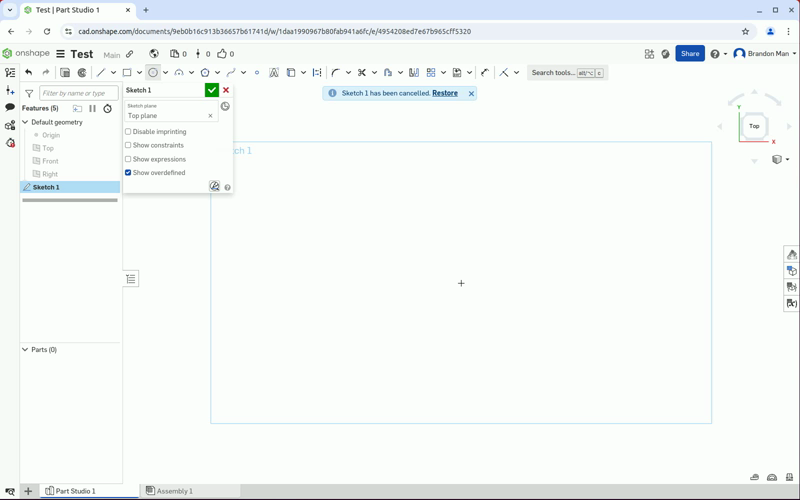
click(461, 282)
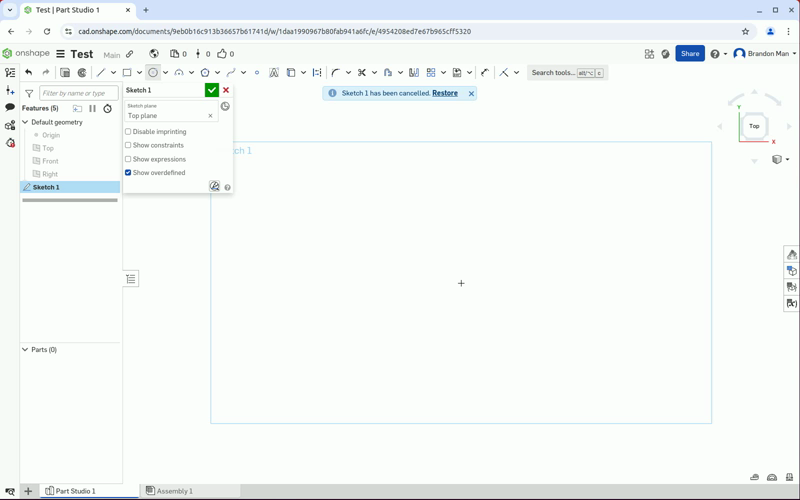
key_up(shift)
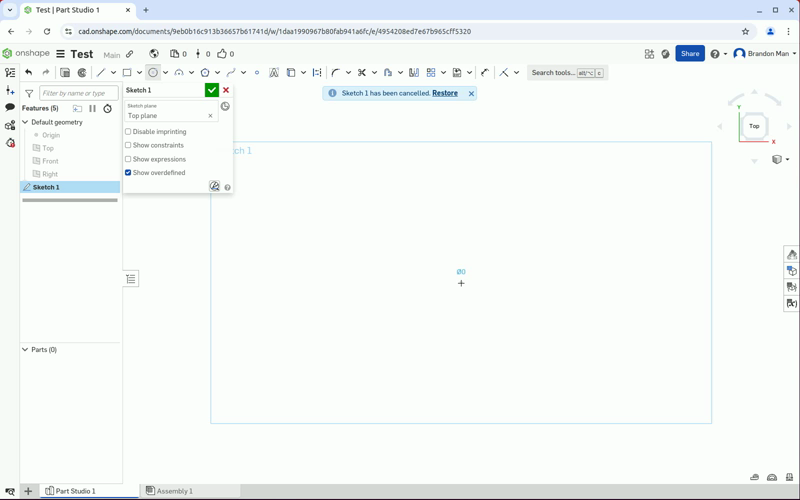
mouse_move(516, 282)
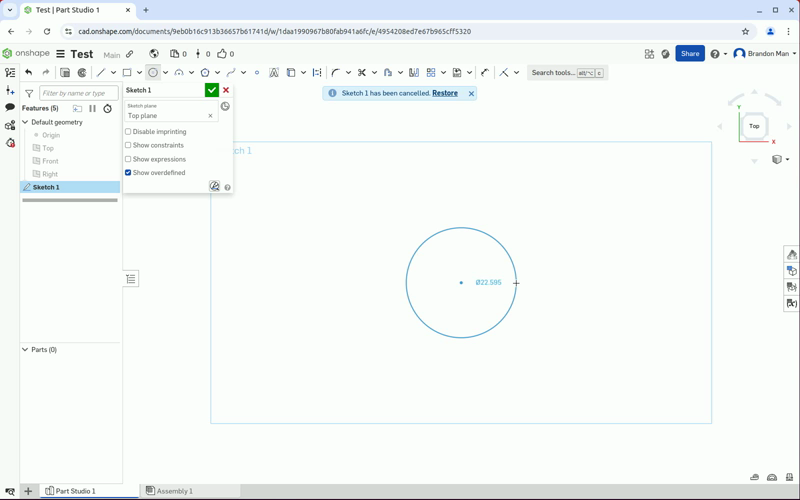
click(516, 282)
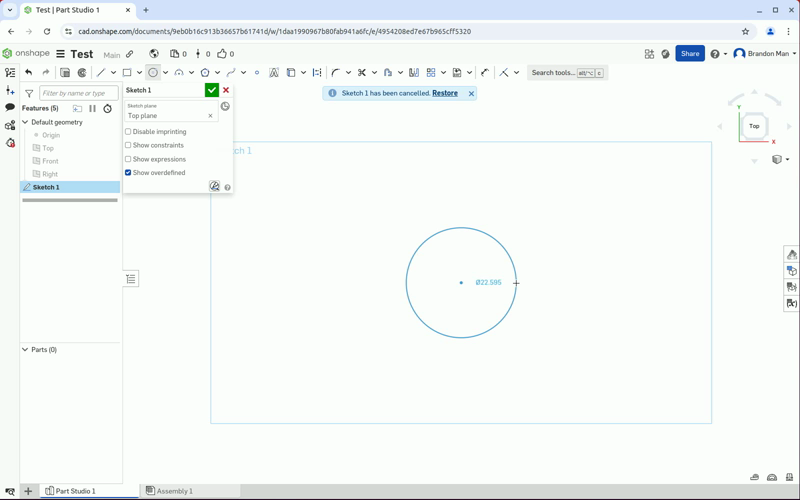
key(esc)
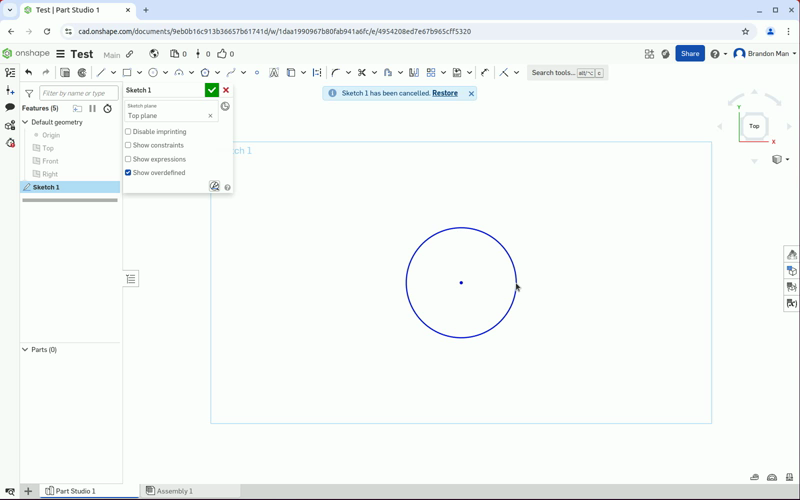
key(c)
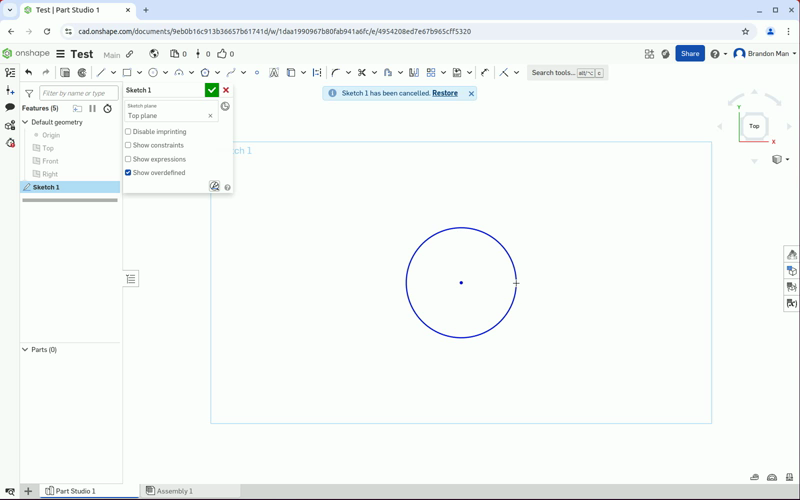
key_down(shift)
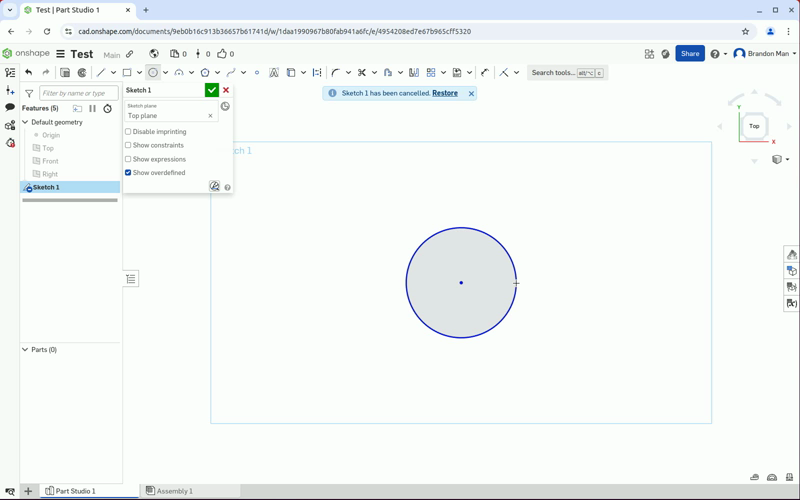
mouse_move(461, 282)
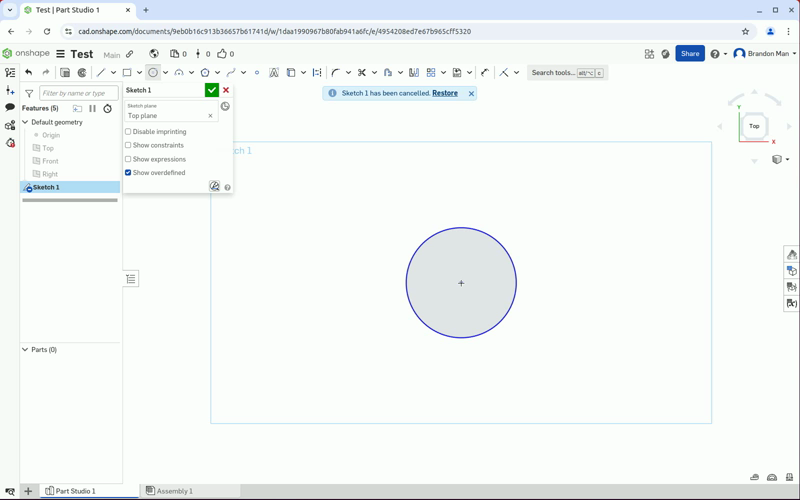
click(461, 282)
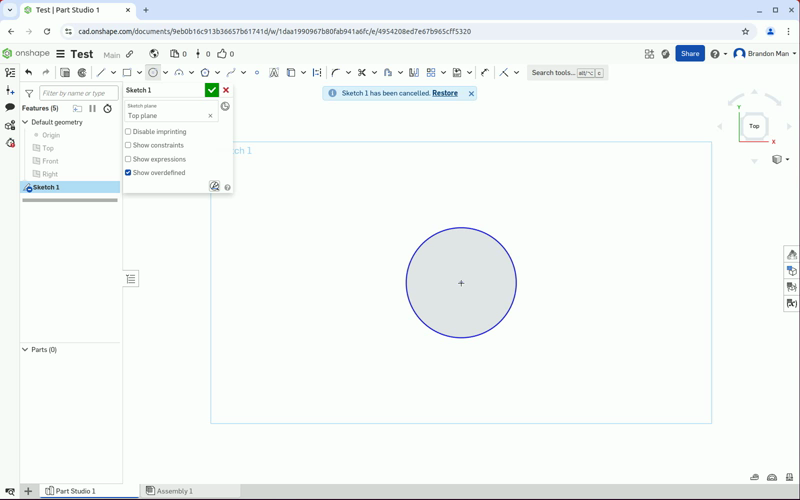
key_up(shift)
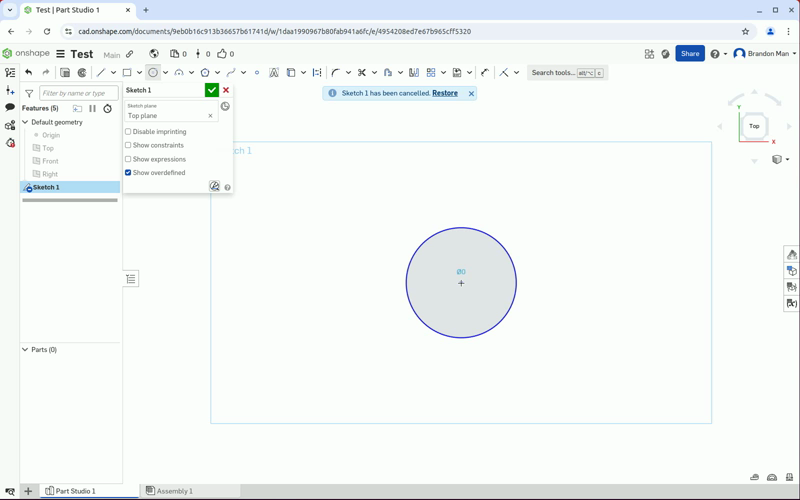
mouse_move(500, 282)
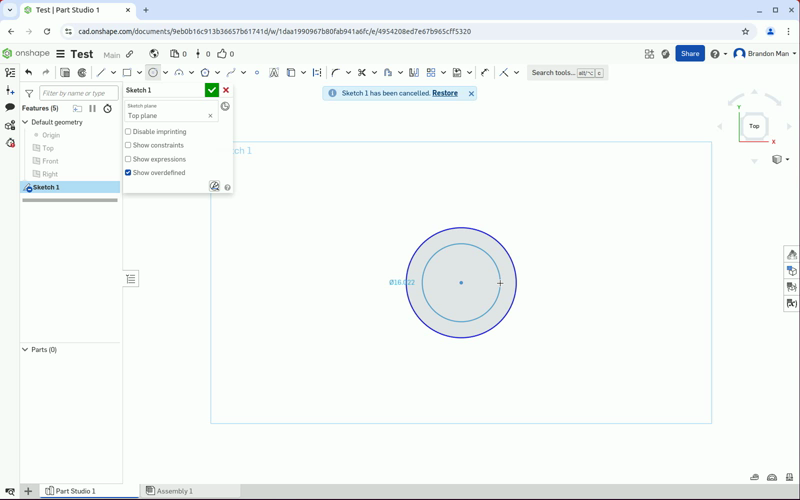
click(500, 282)
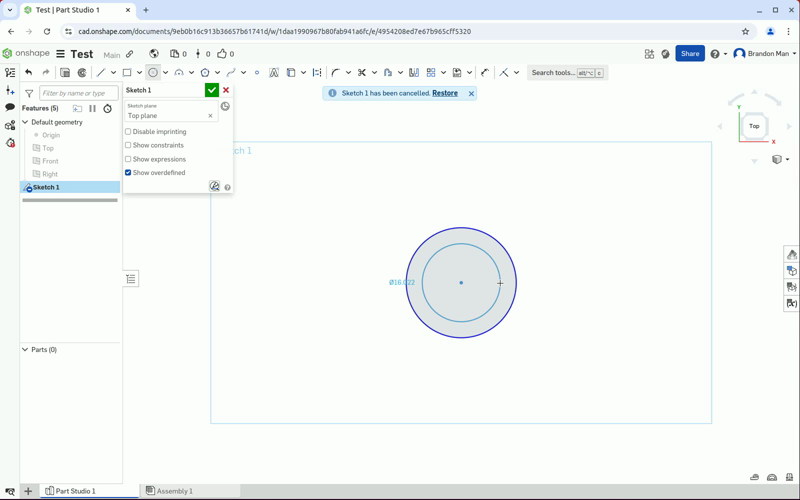
key(esc)
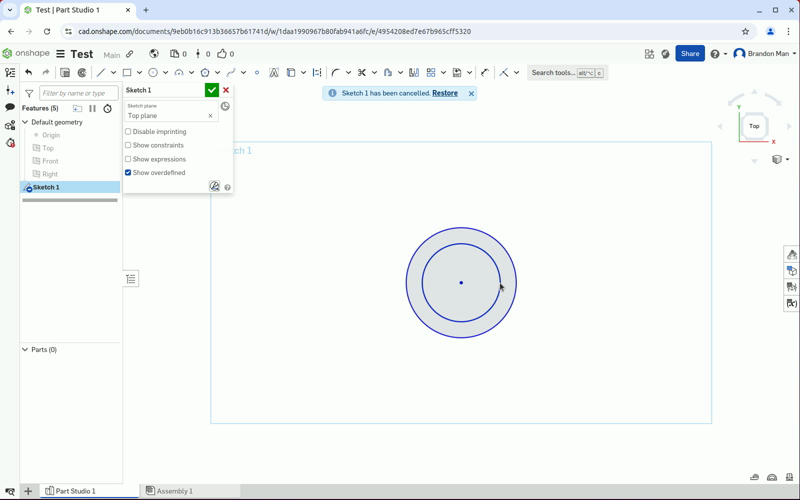
mouse_move(474, 328)
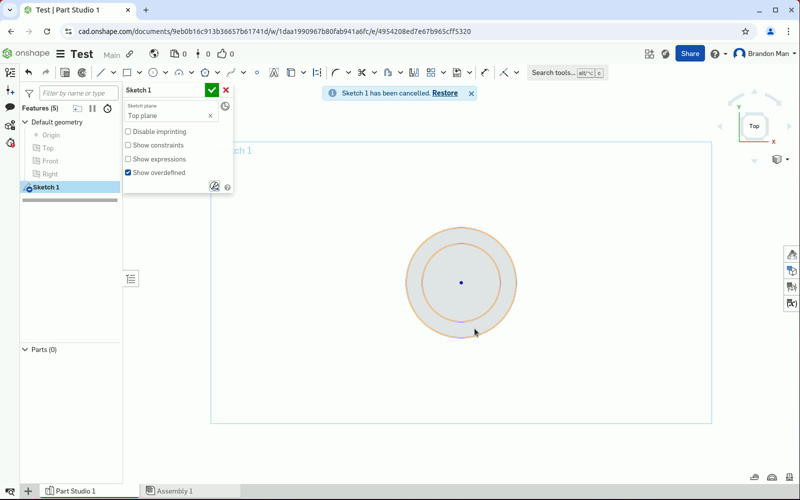
click(474, 328)
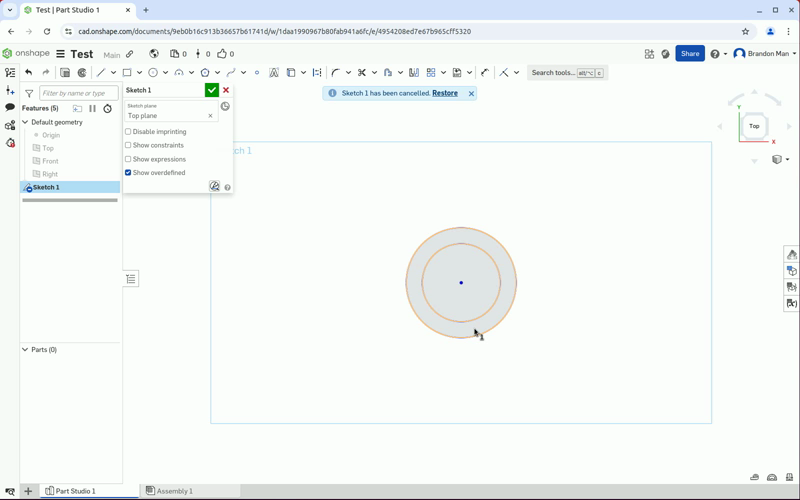
mouse_move(73, 352)
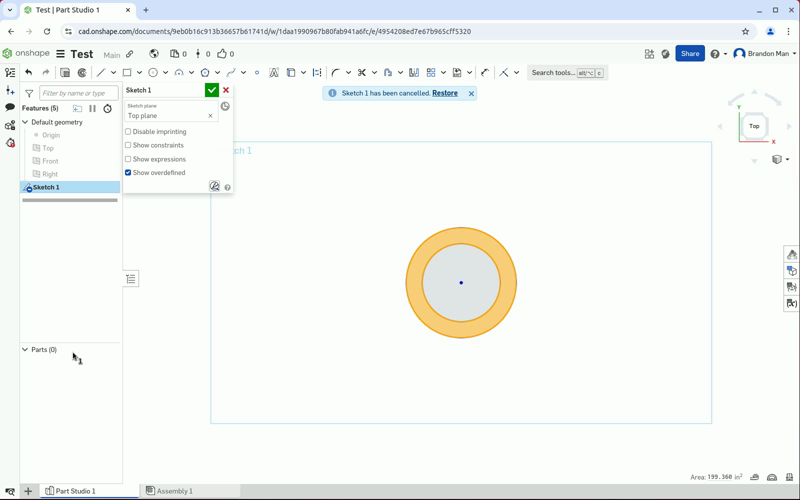
key(shift+y)
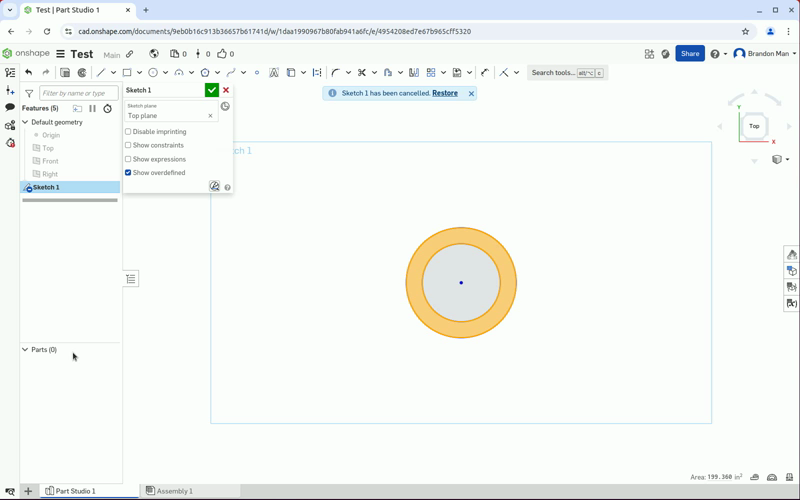
key(shift+e)
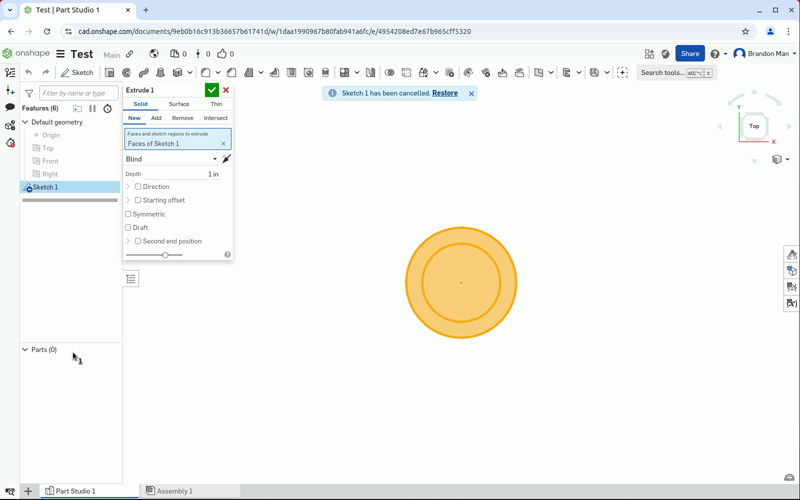
mouse_move(143, 106)
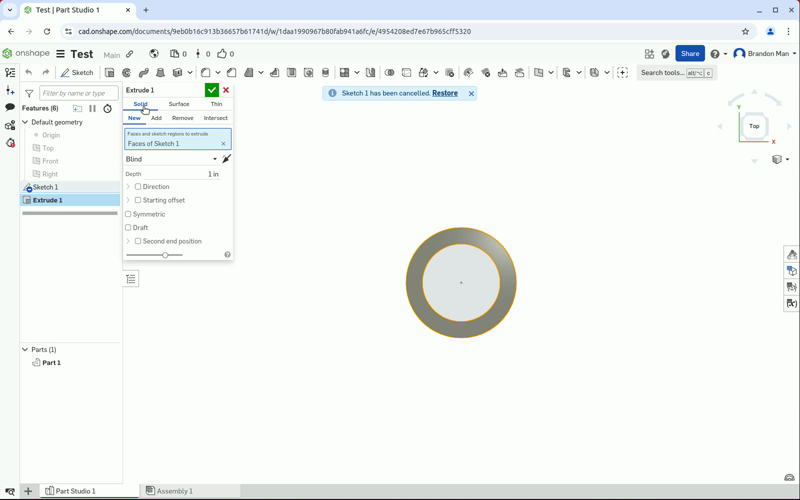
click(143, 106)
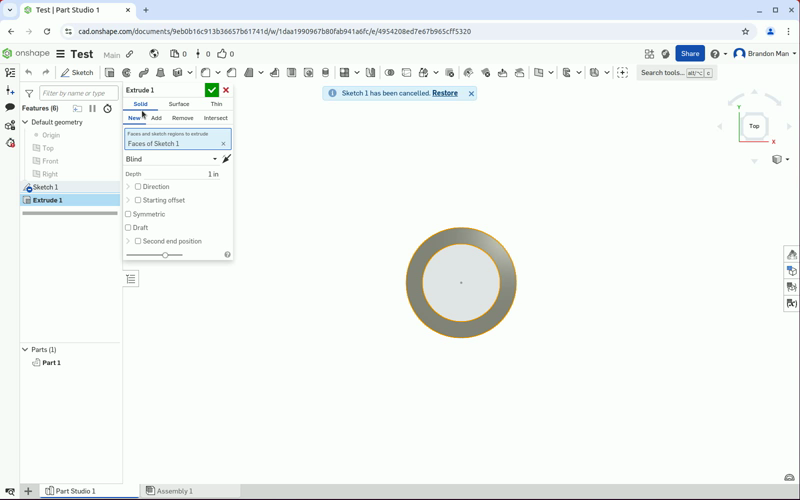
mouse_move(137, 120)
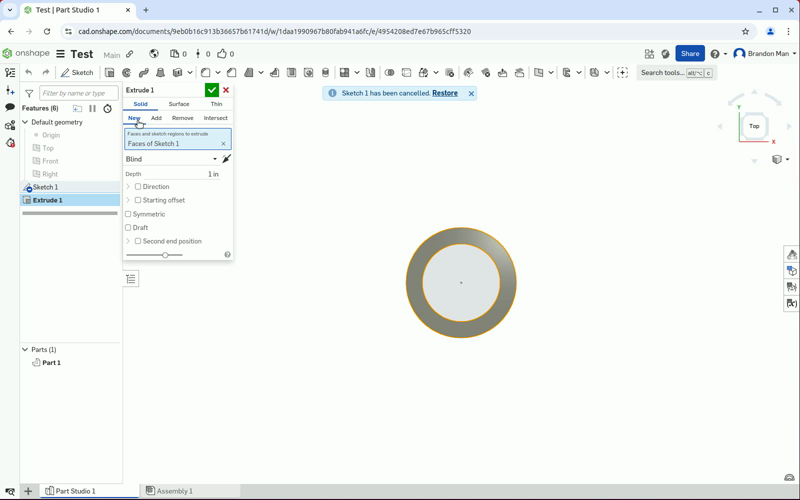
click(137, 120)
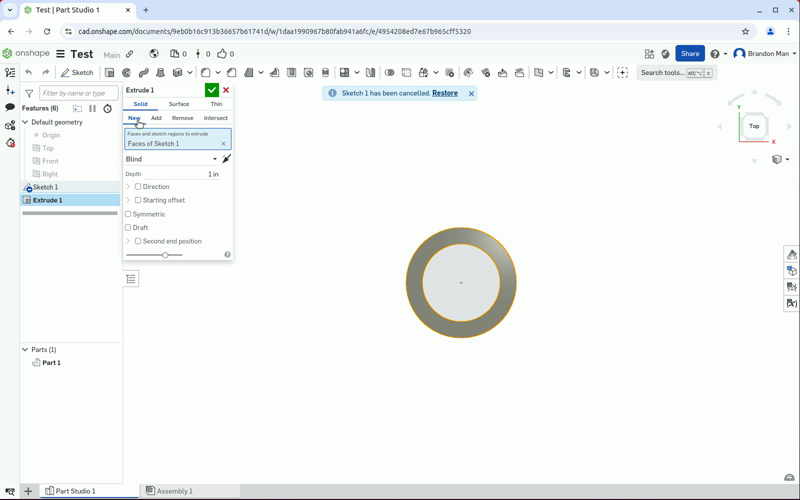
key(tab, 4)
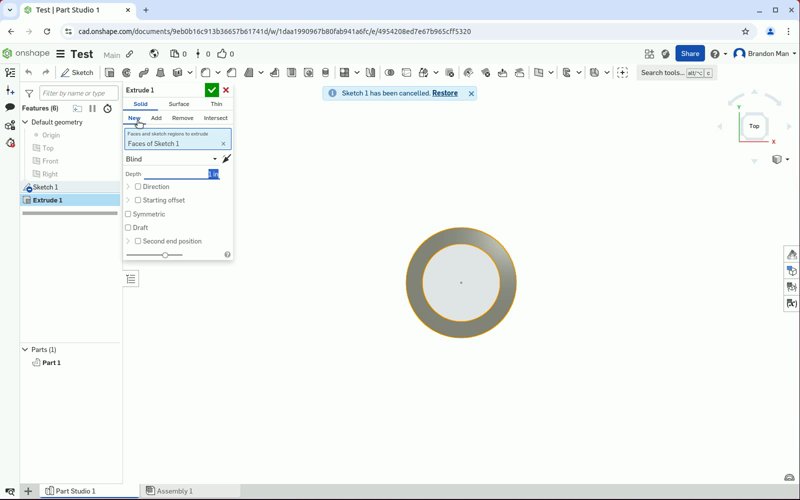
text(23.108)
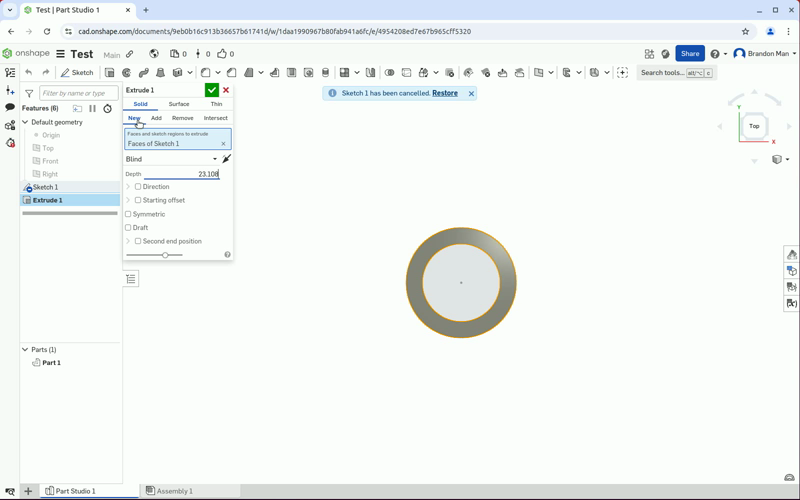
key(enter)
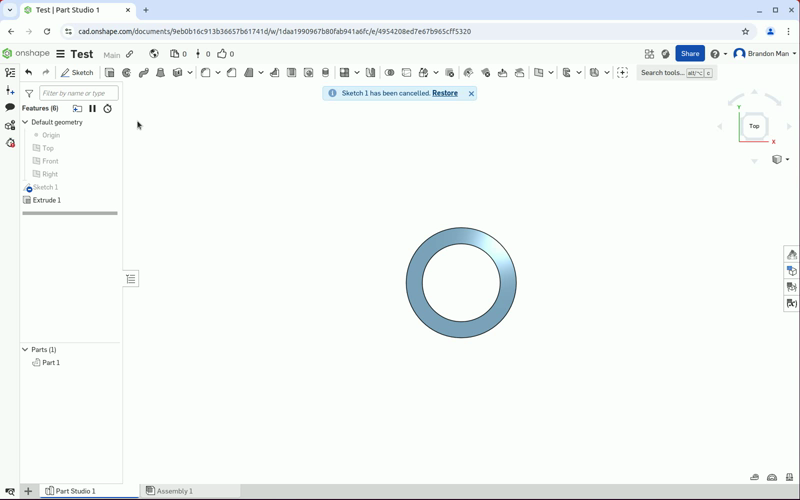
key(shift+h)
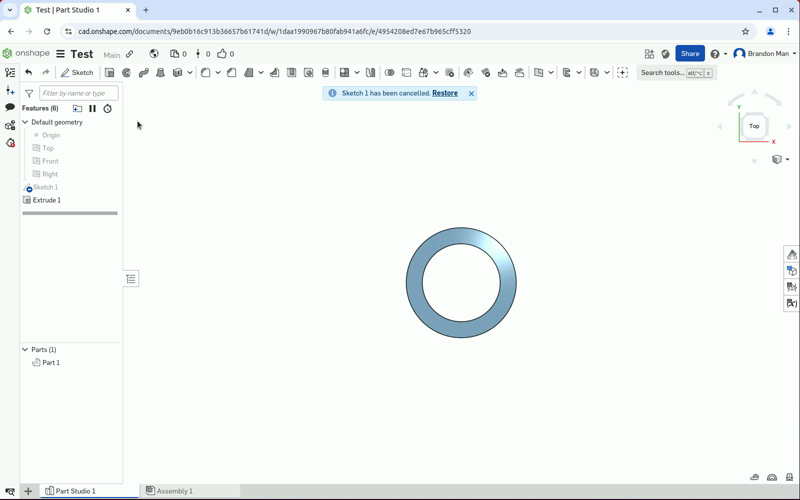
key(shift+h)
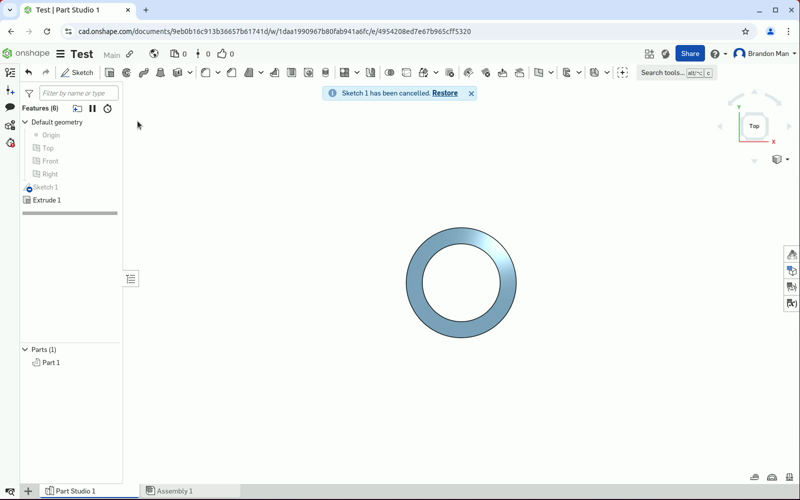
mouse_move(73, 189)
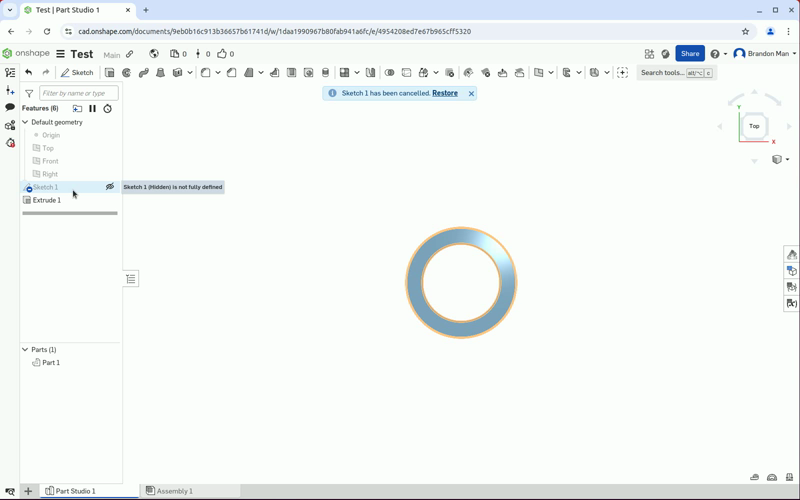
click(73, 189)
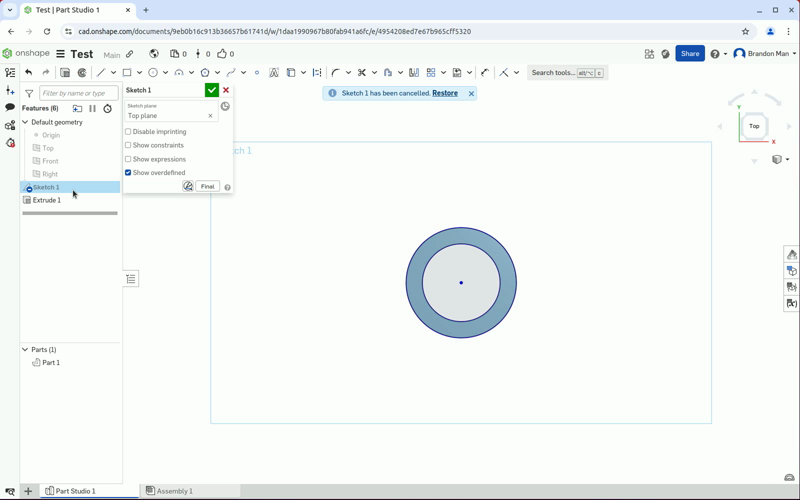
mouse_move(229, 92)
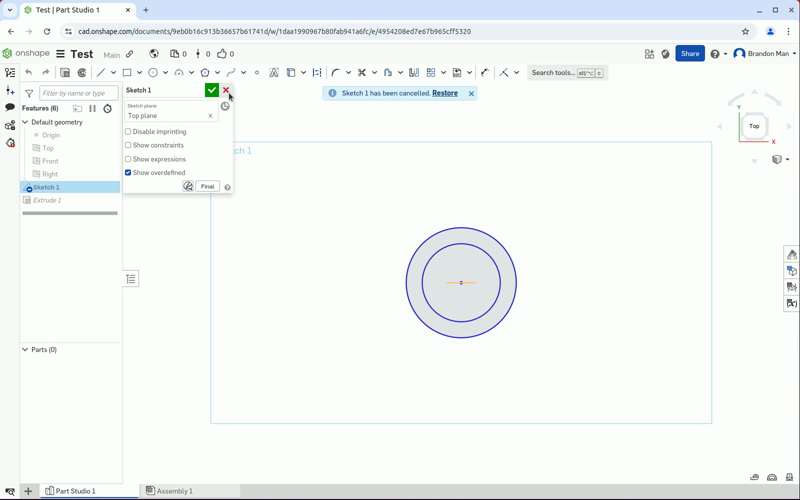
click(229, 92)
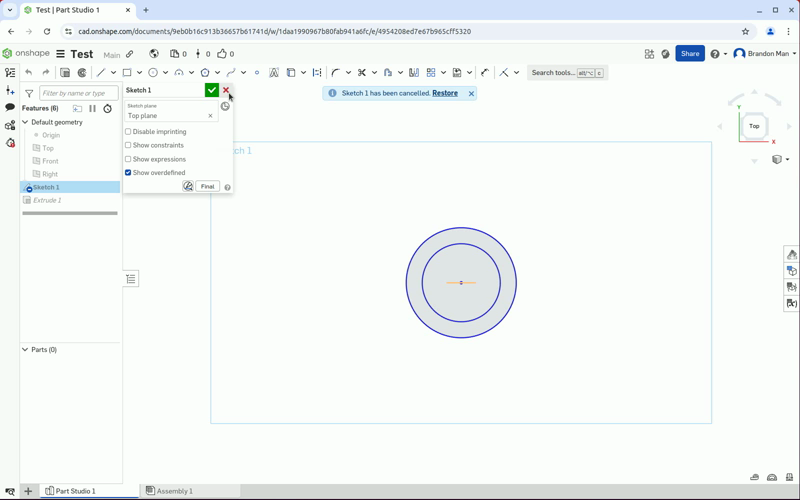
key(shift+s)
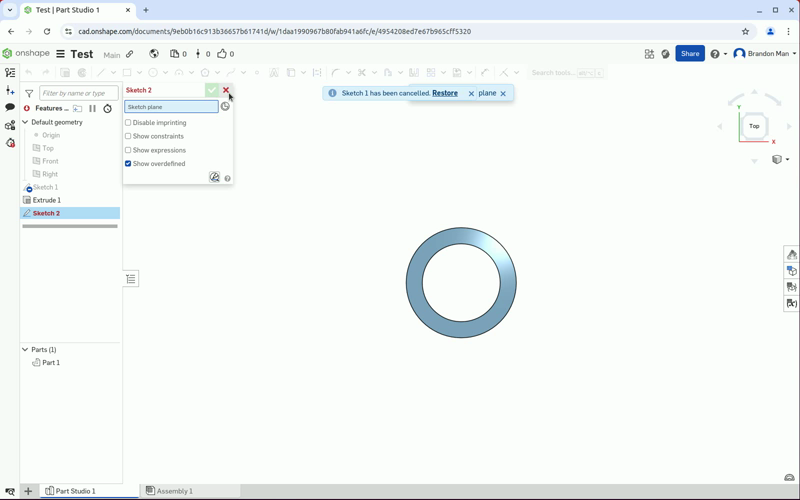
mouse_move(73, 150)
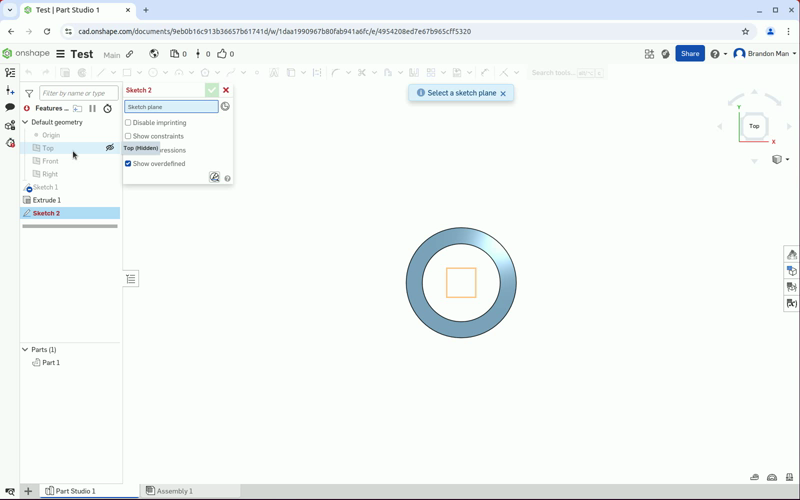
click(73, 150)
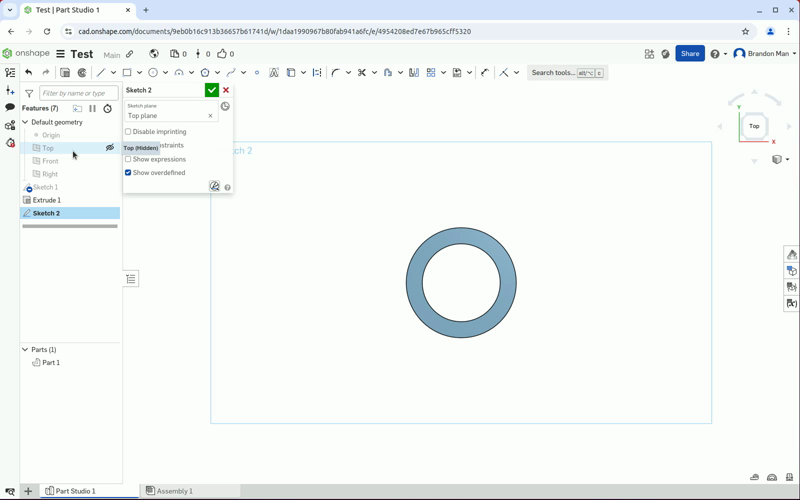
mouse_move(73, 352)
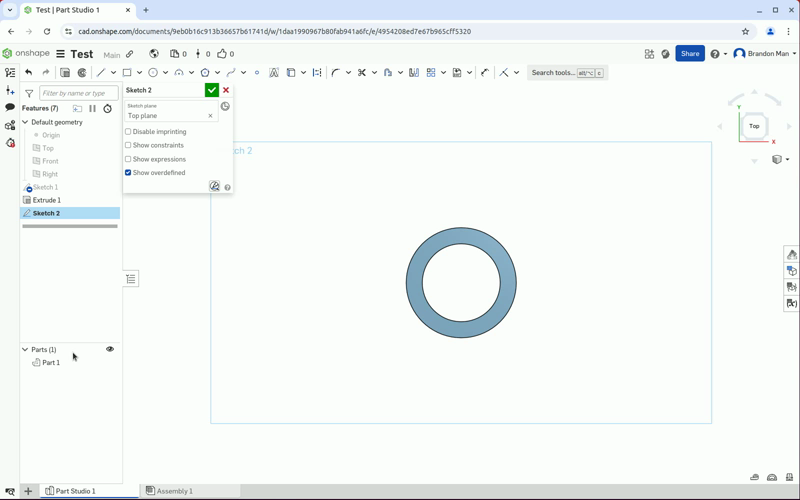
key(y)
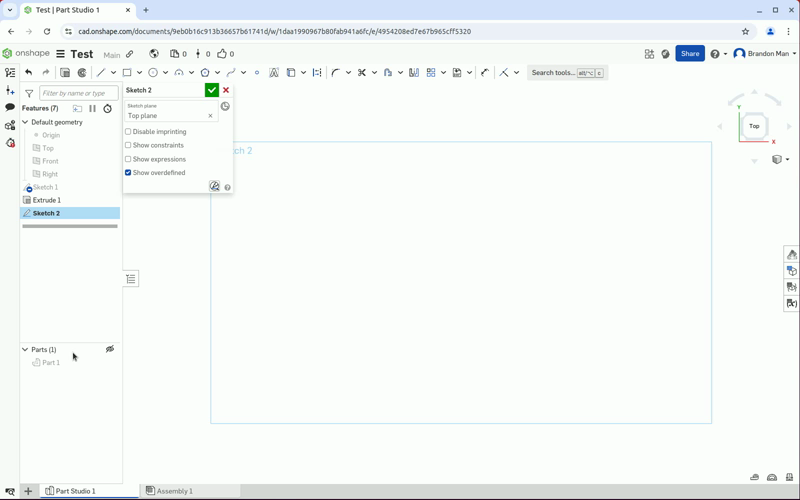
key(c)
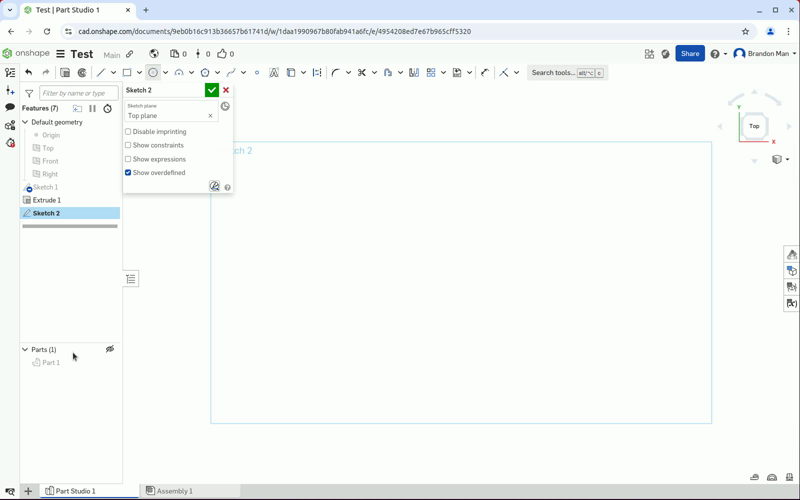
key_down(shift)
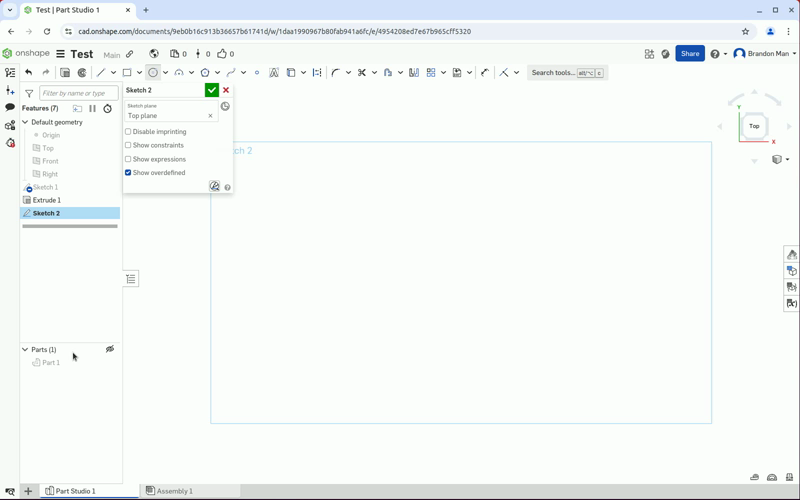
mouse_move(461, 282)
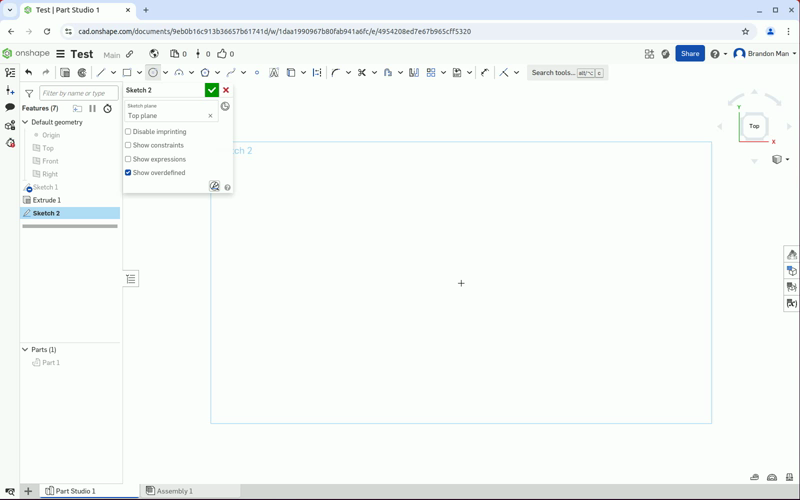
click(461, 282)
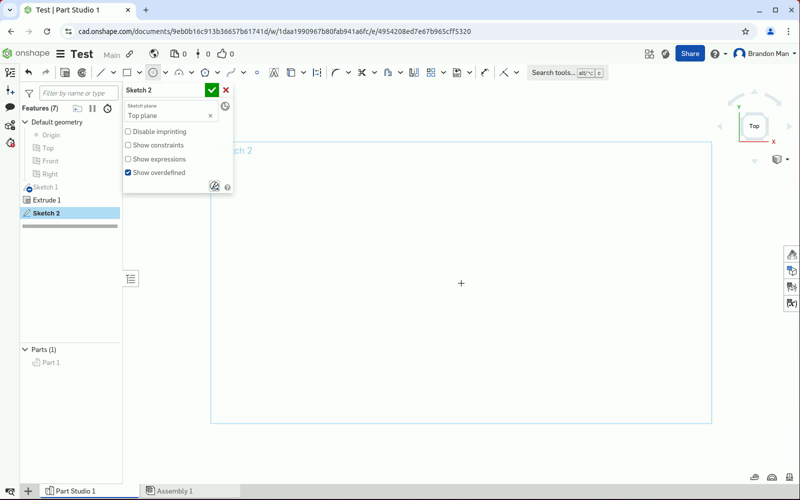
key_up(shift)
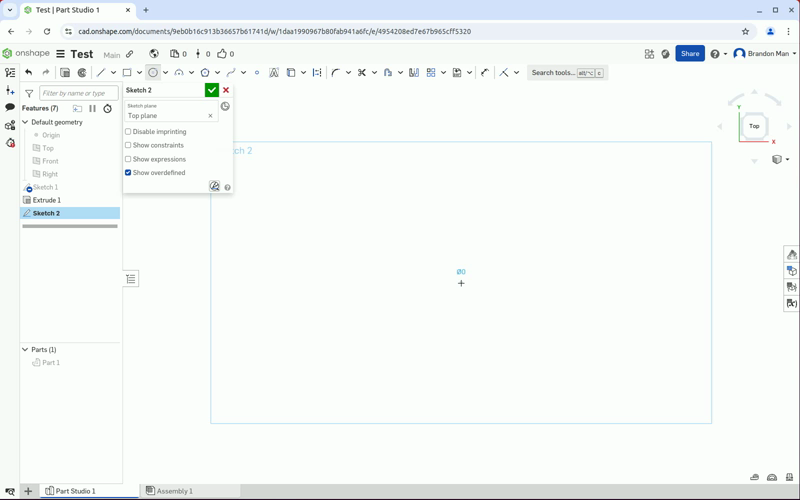
mouse_move(541, 282)
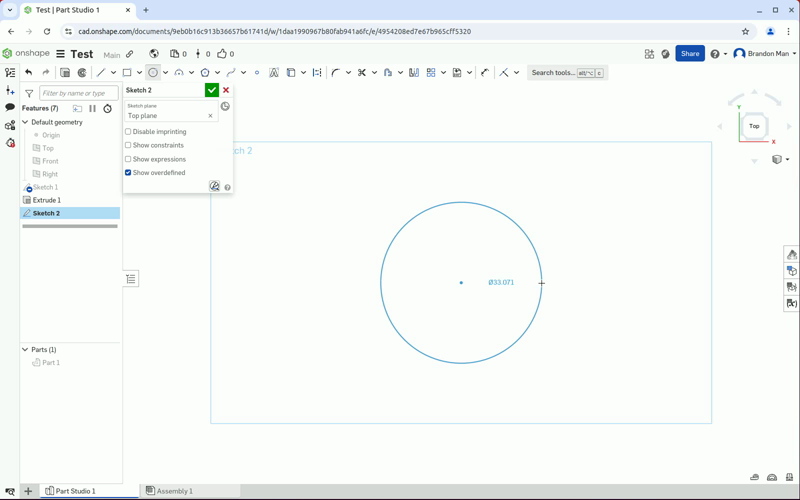
click(541, 282)
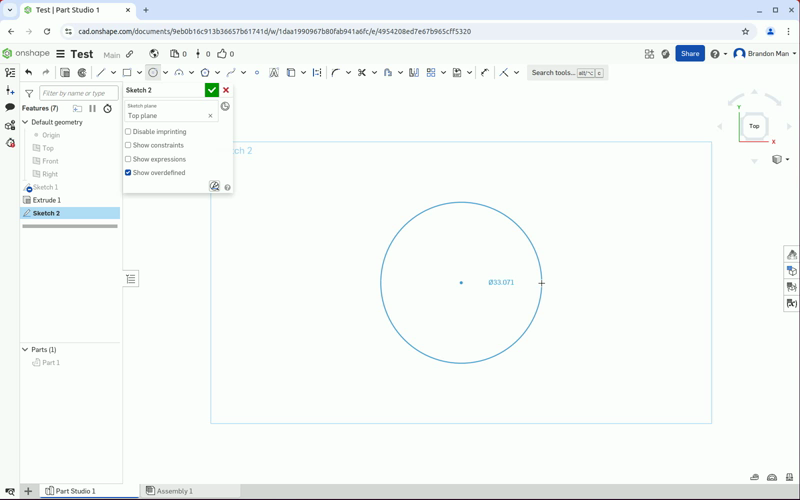
key(esc)
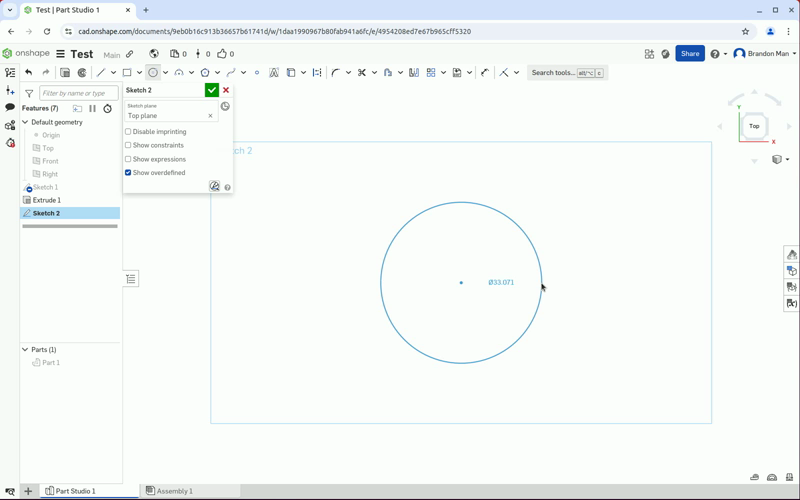
mouse_move(440, 225)
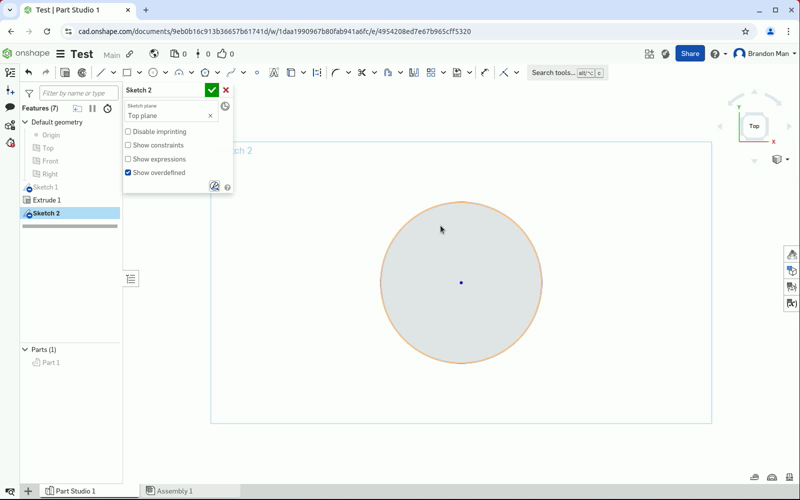
click(440, 225)
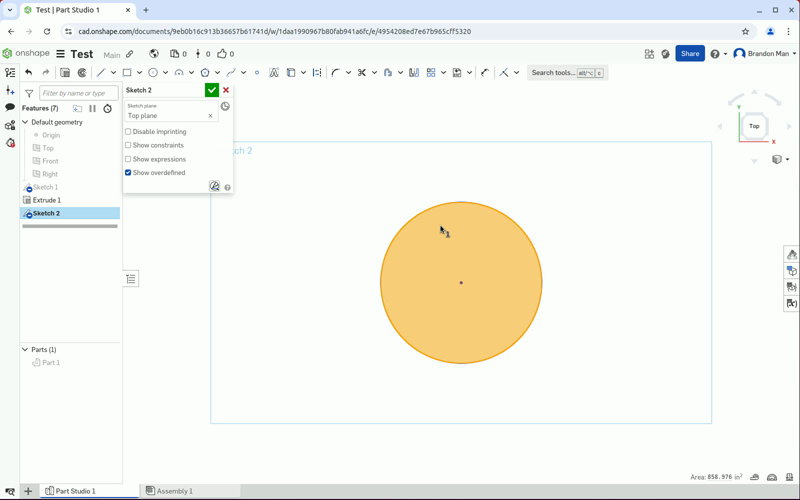
mouse_move(73, 352)
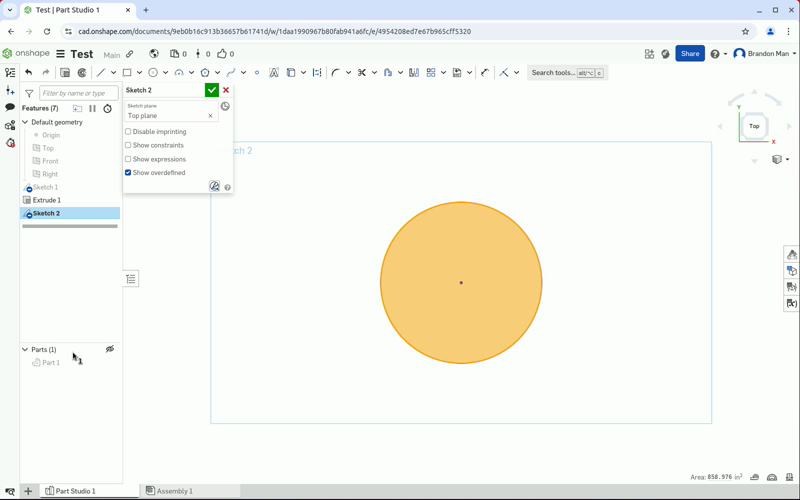
key(shift+y)
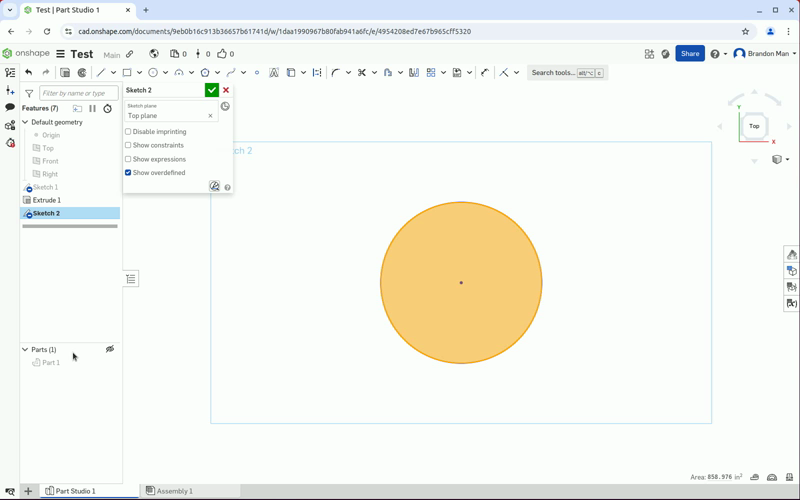
key(shift+e)
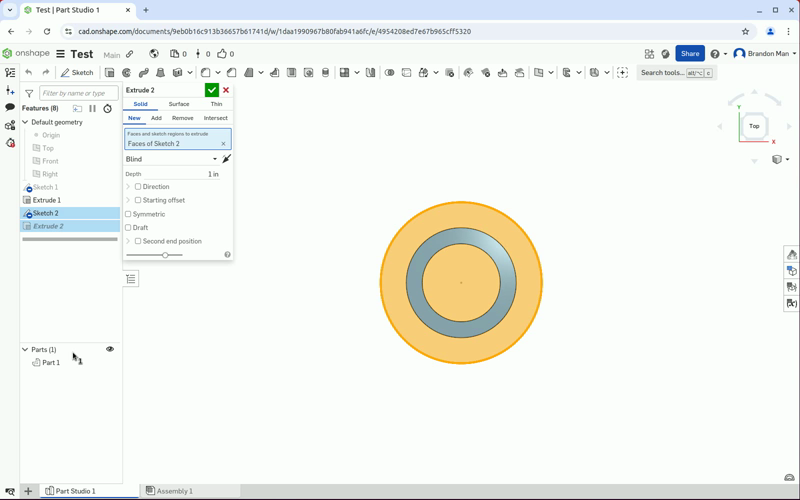
mouse_move(143, 106)
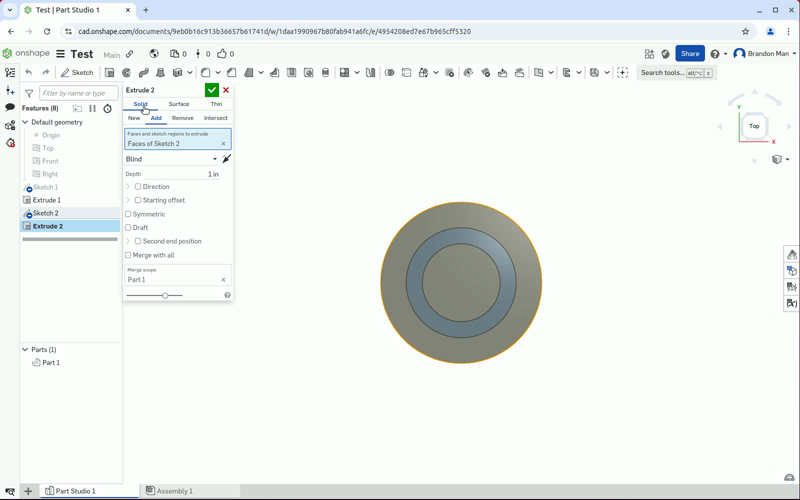
click(143, 106)
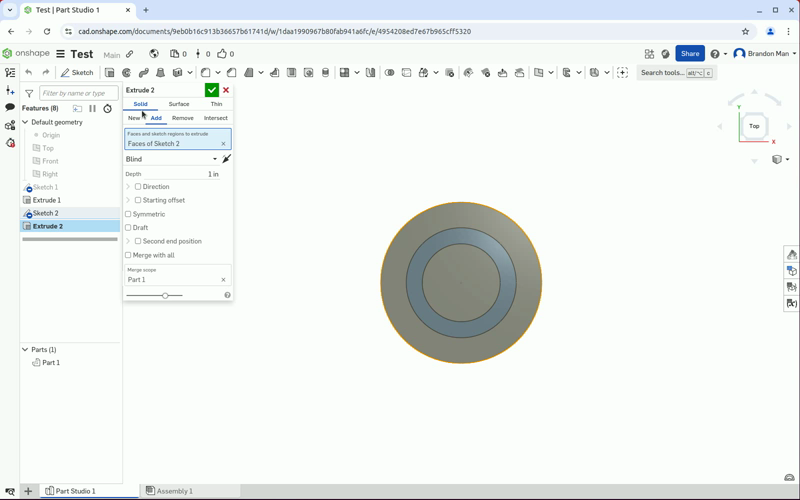
mouse_move(137, 120)
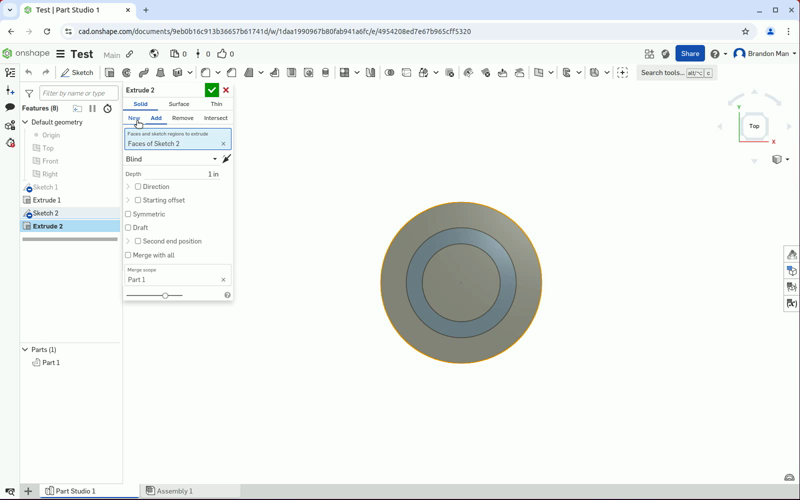
click(137, 120)
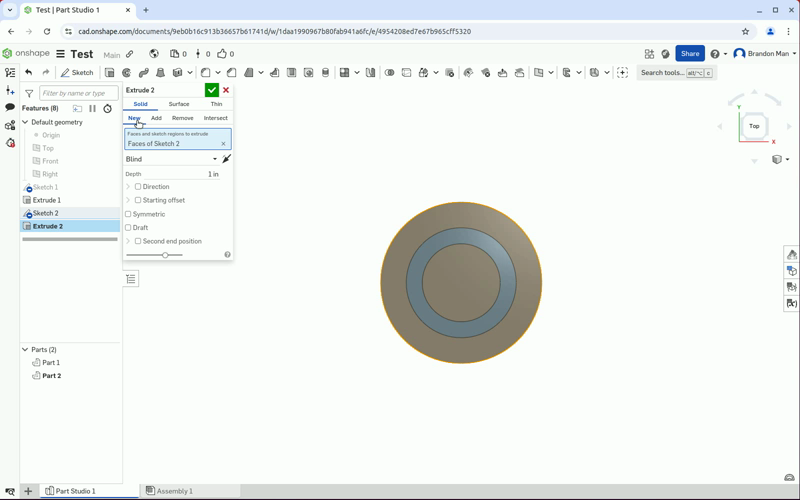
key(tab, 4)
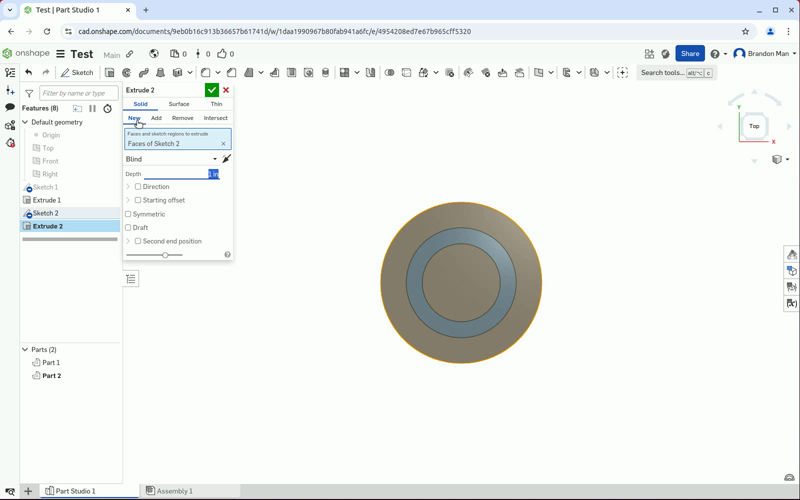
text(4.574)
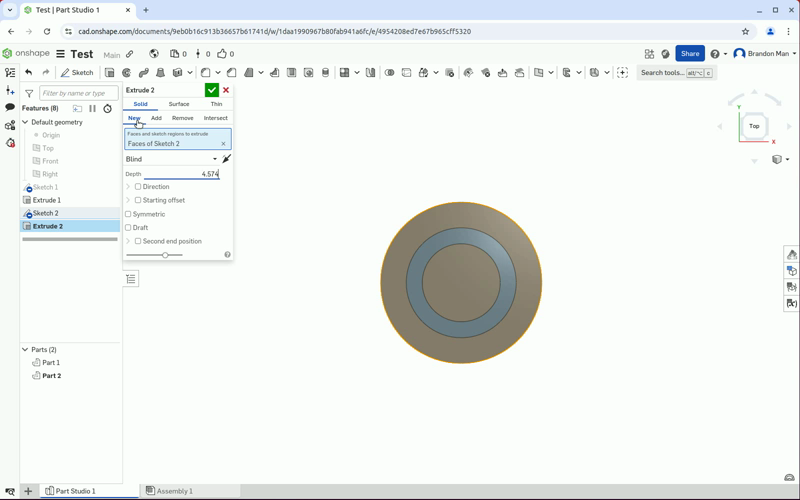
key(enter)
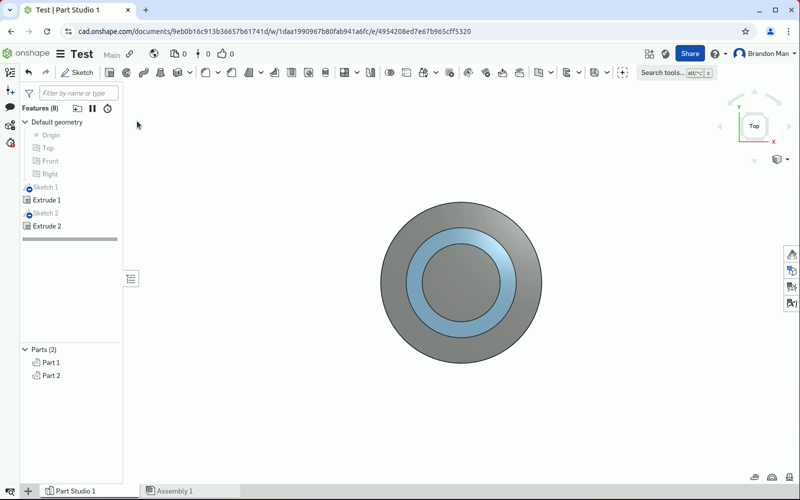
key(shift+h)
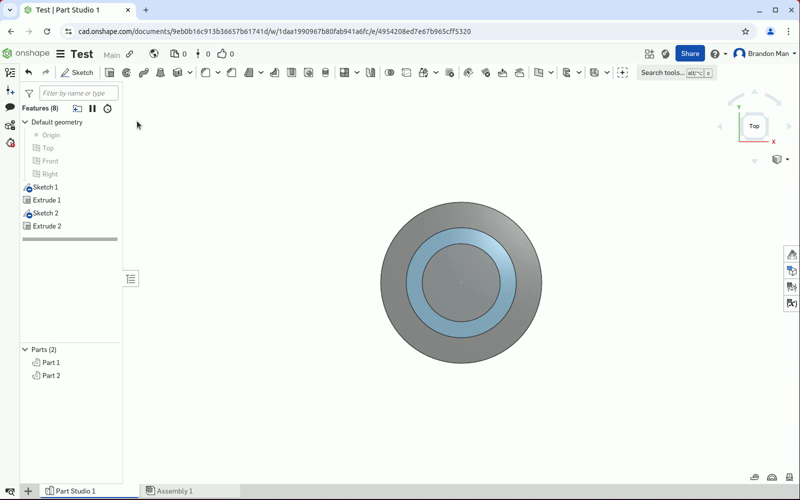
key(shift+h)
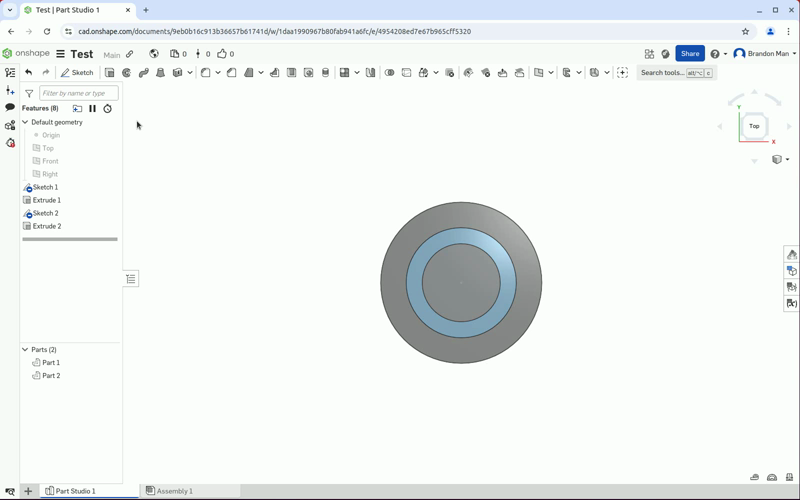
key(shift+7)
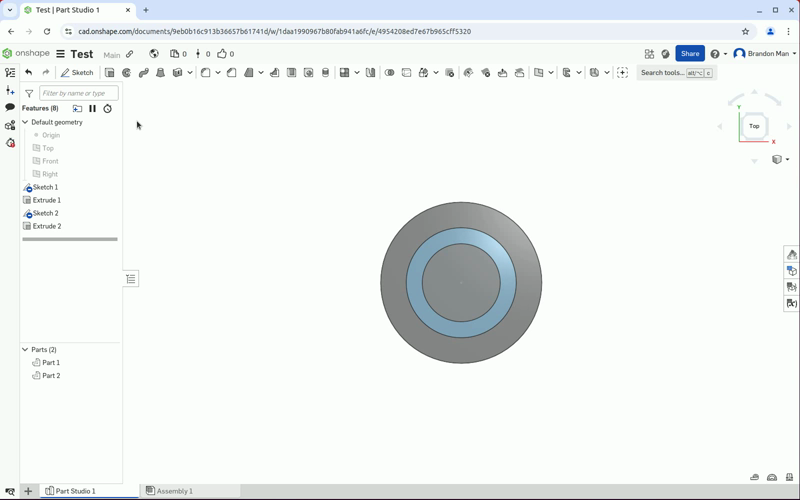
key(up, 3)
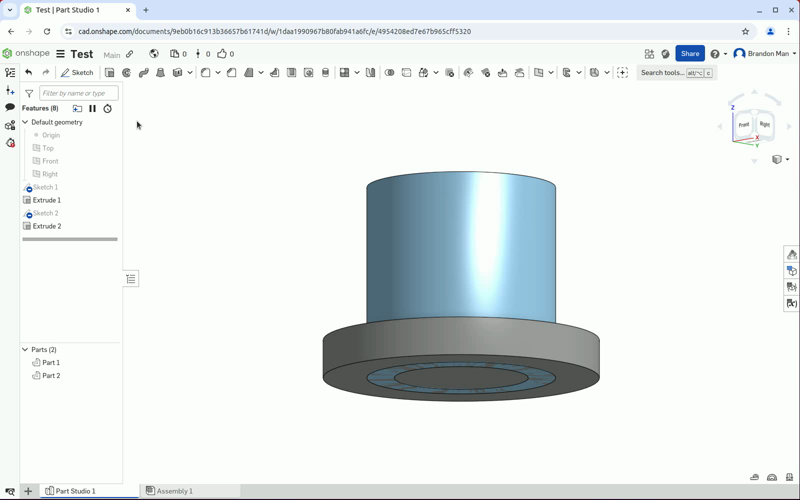
key(left, 3)
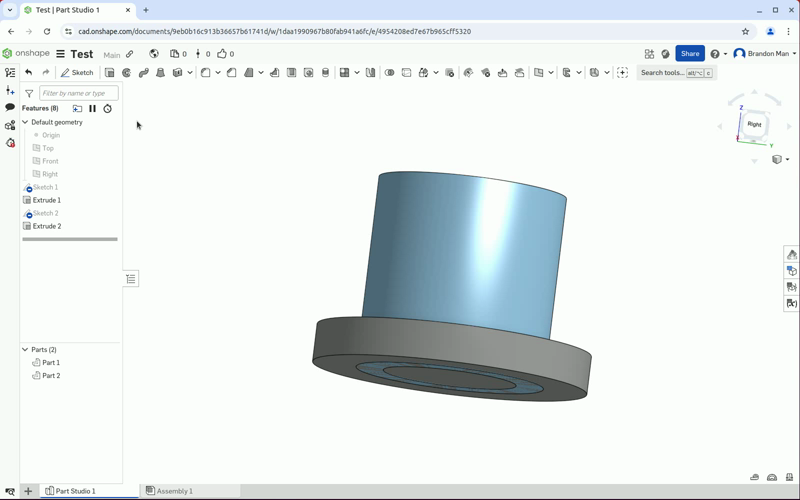
key(right, 3)
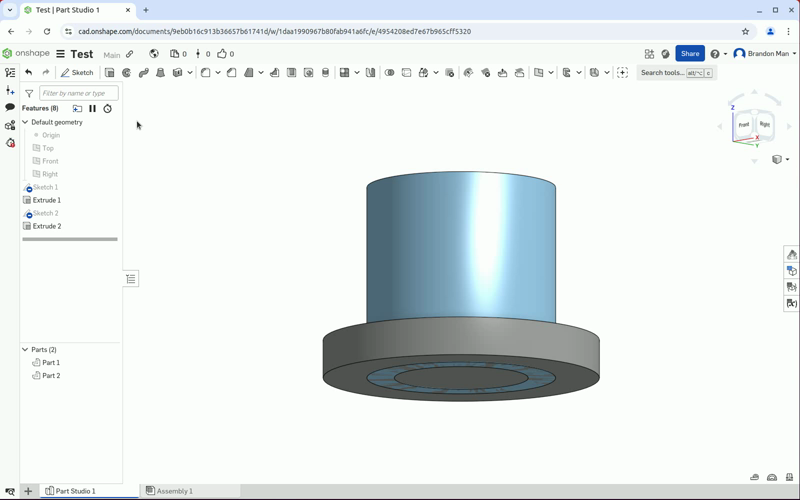
key(down, 3)
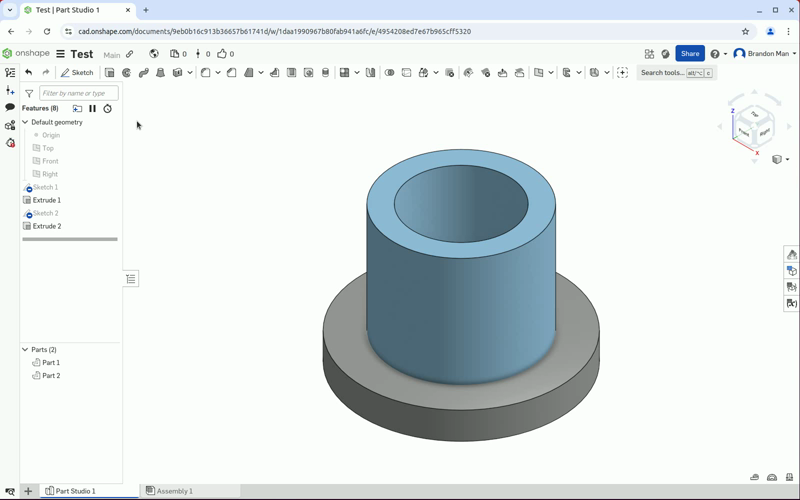
mouse_move(73, 189)
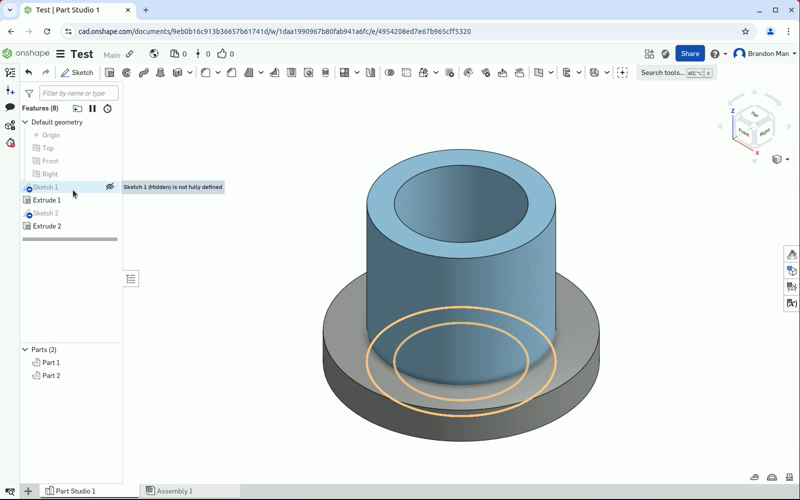
click(73, 189)